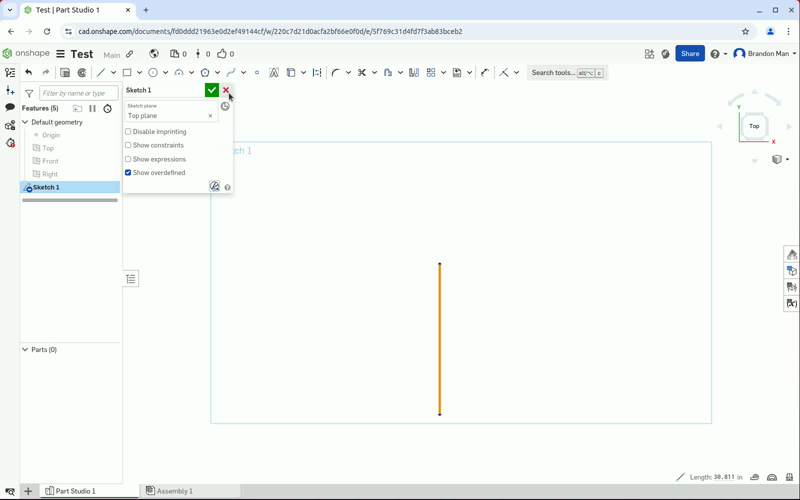
key(shift+h)
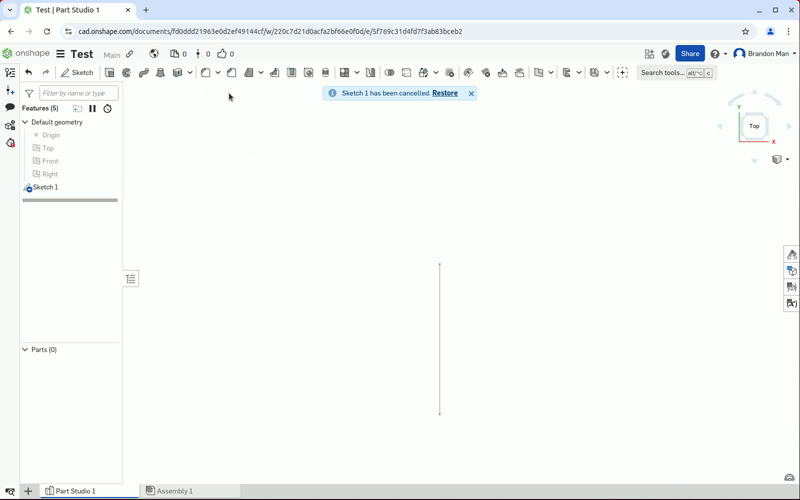
key(shift+s)
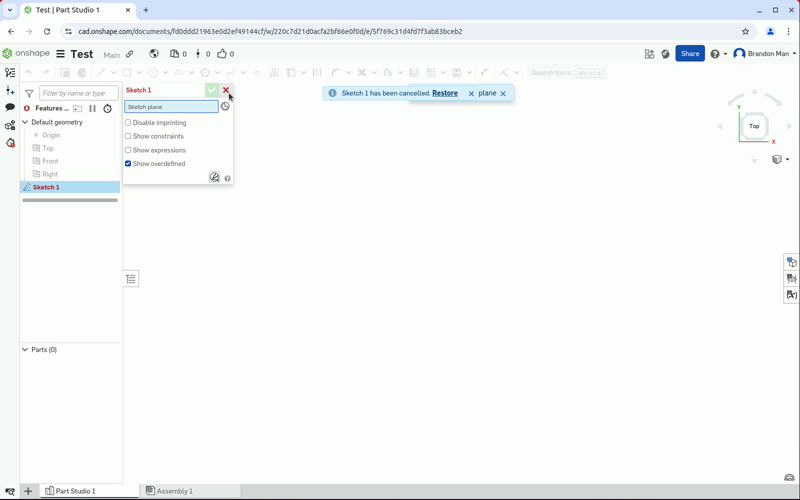
mouse_move(73, 150)
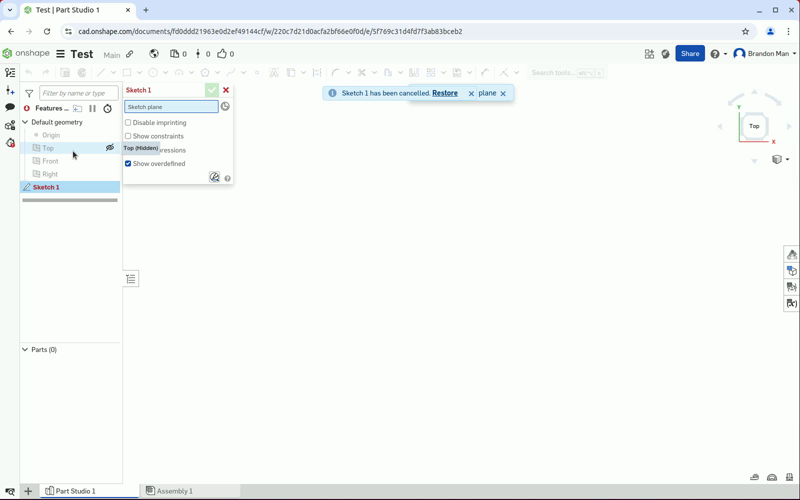
click(73, 150)
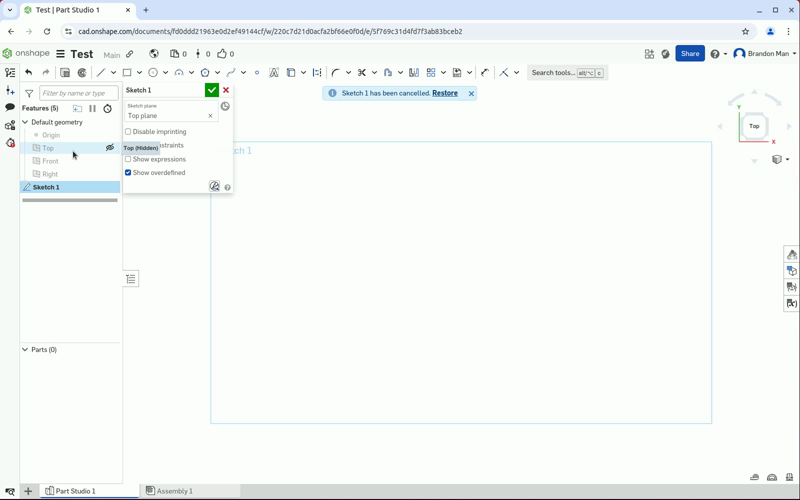
mouse_move(73, 352)
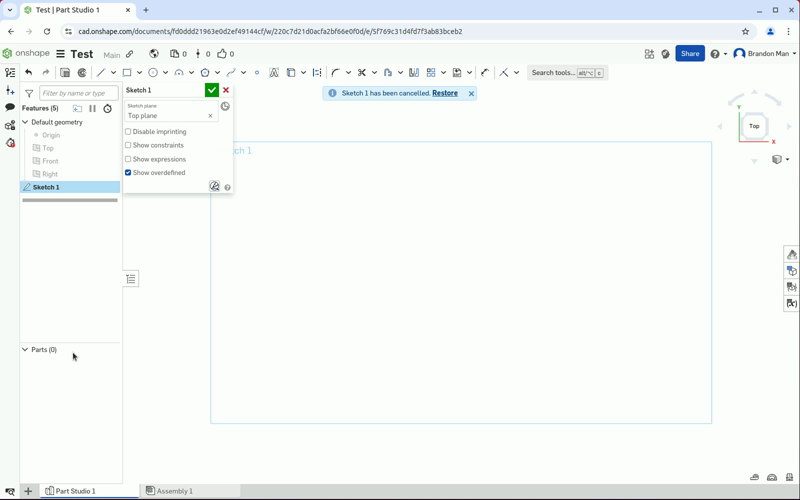
key(y)
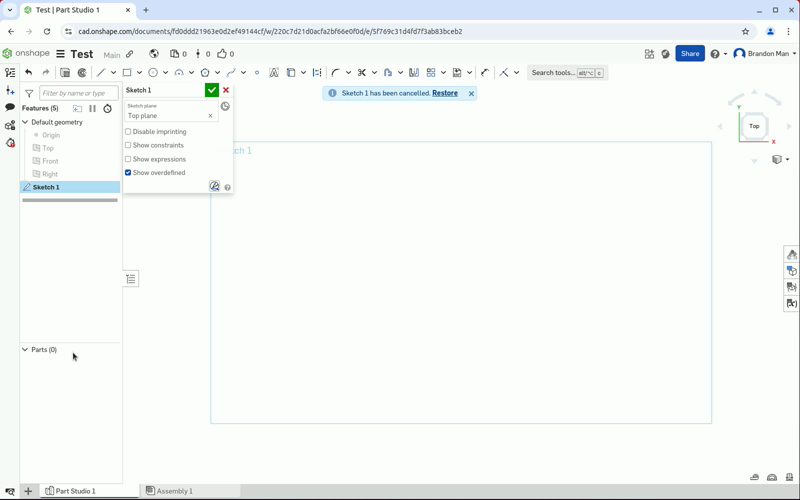
key(c)
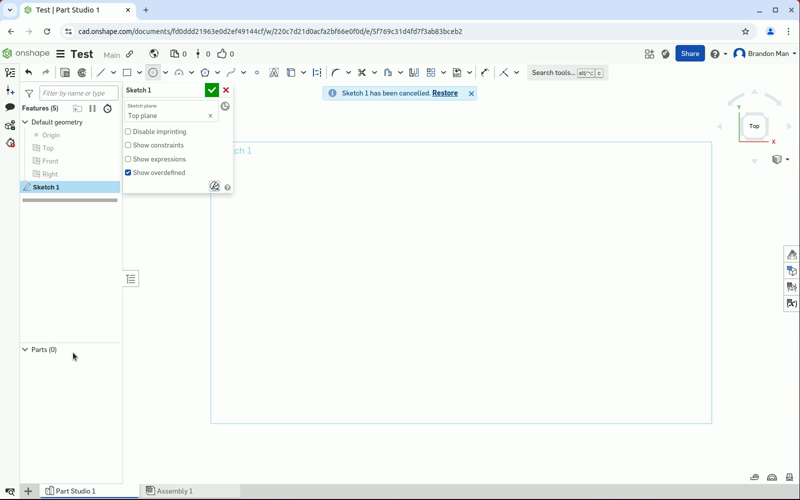
key_down(shift)
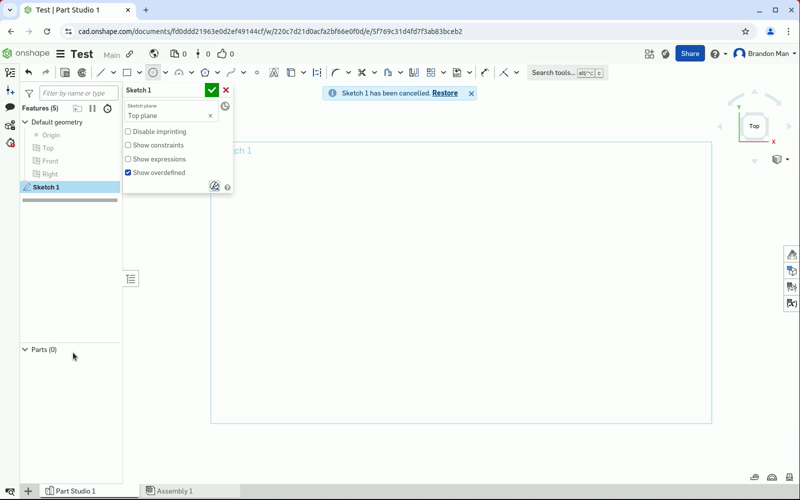
mouse_move(461, 282)
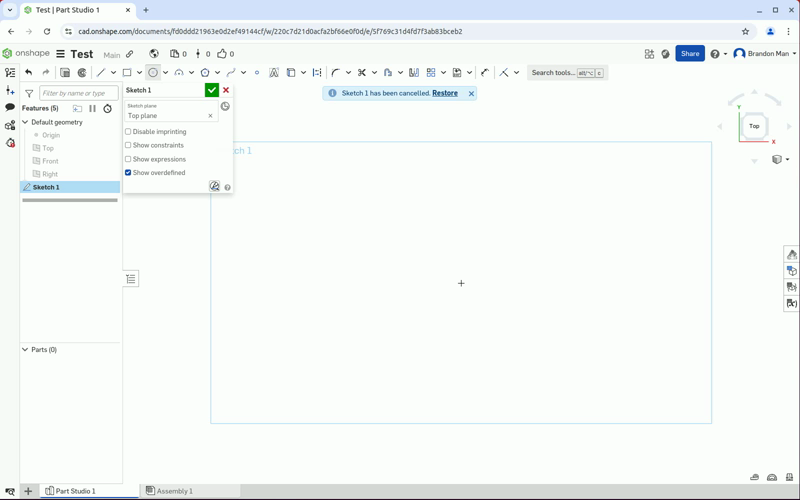
click(461, 282)
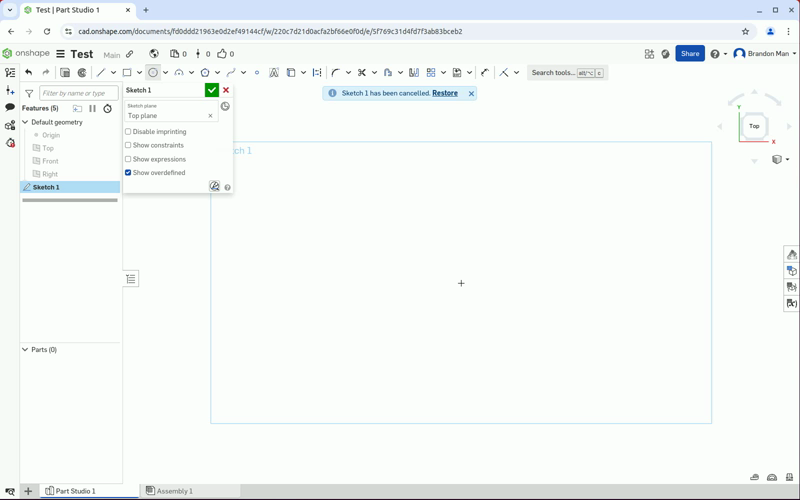
key_up(shift)
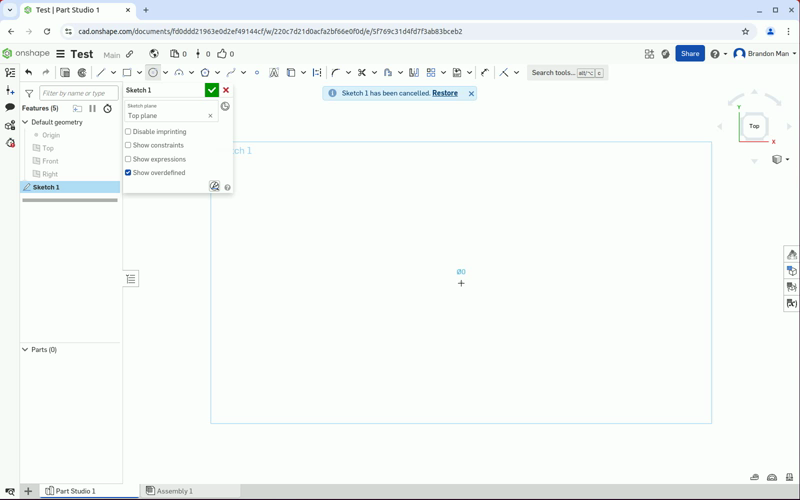
mouse_move(574, 282)
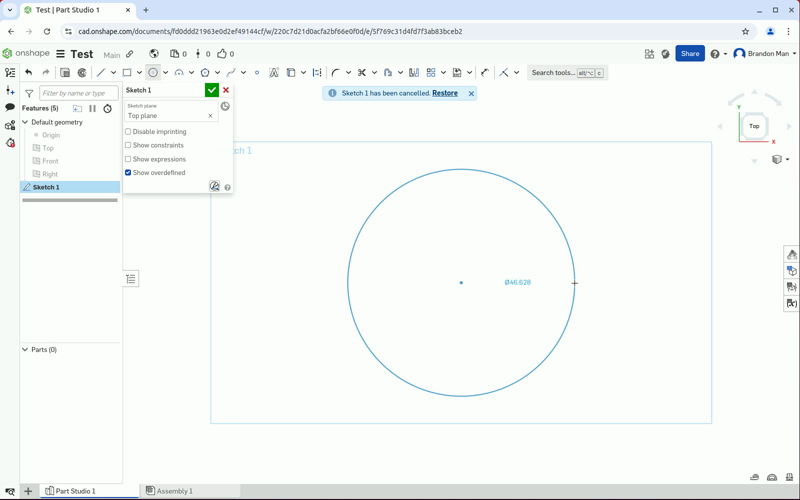
click(574, 282)
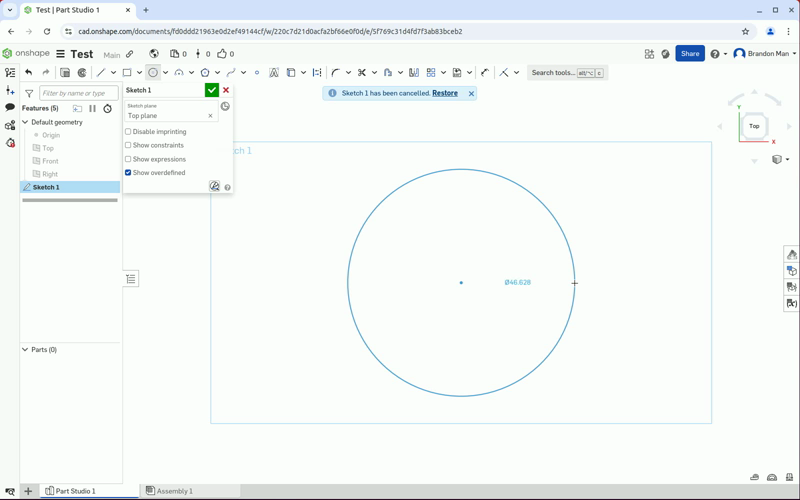
key(esc)
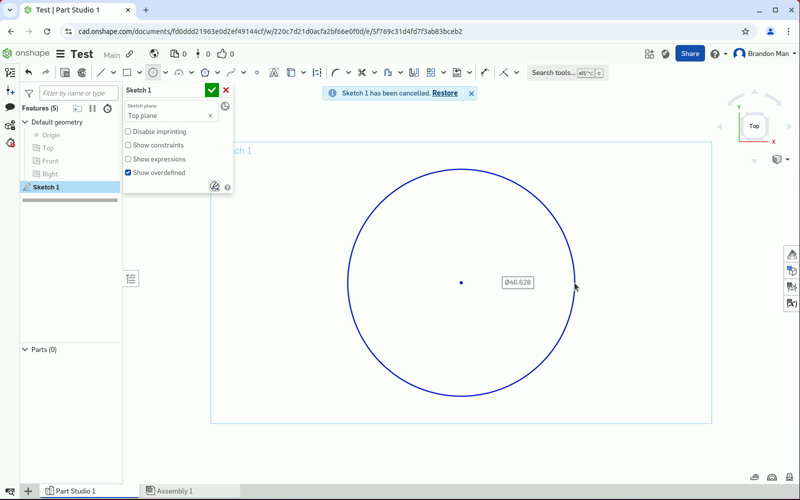
mouse_move(402, 237)
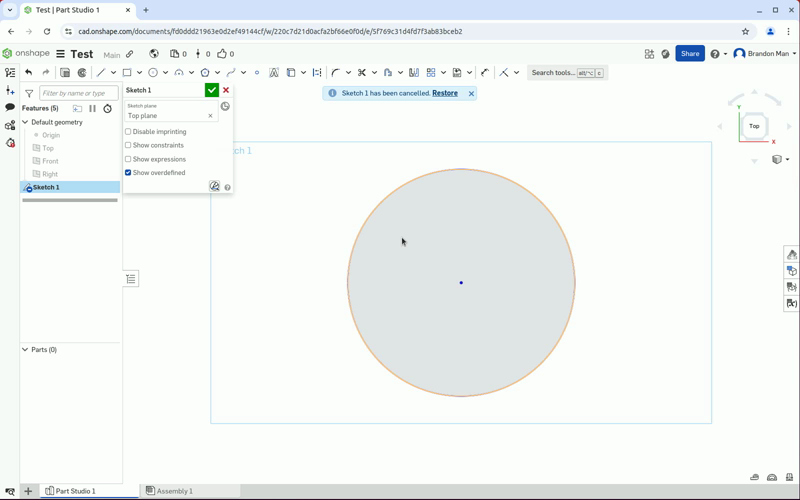
click(402, 237)
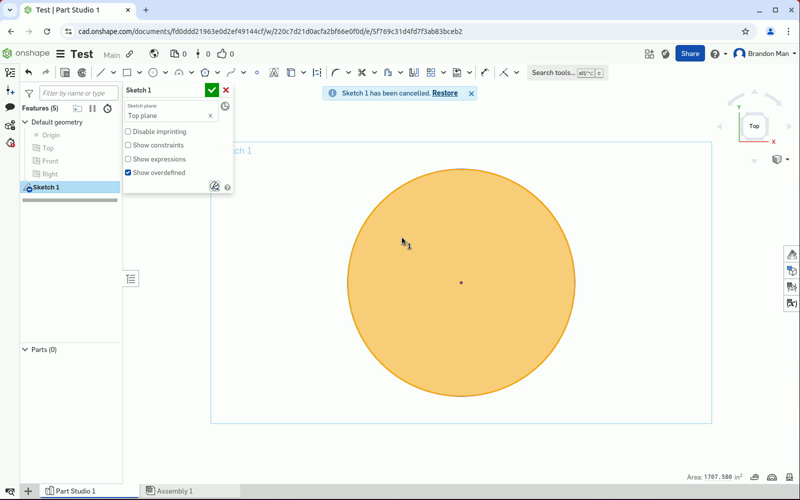
mouse_move(73, 352)
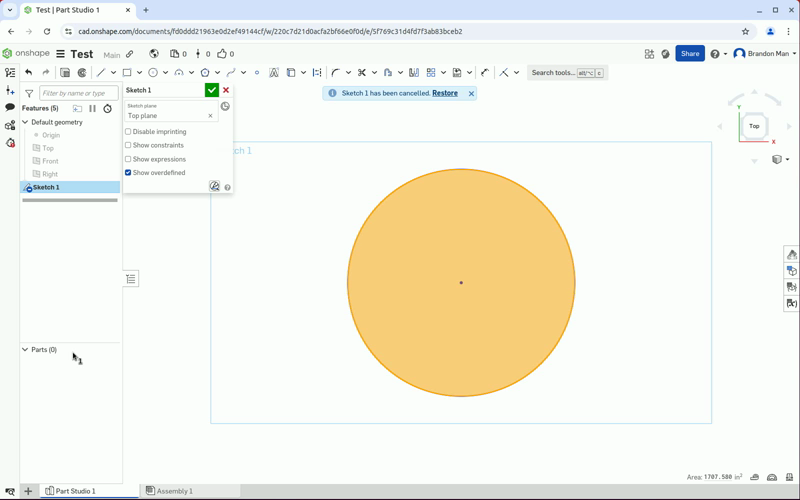
key(shift+y)
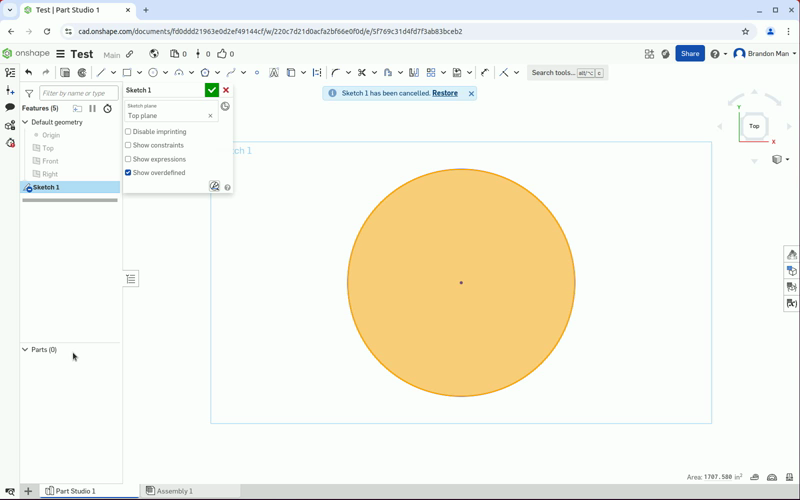
key(shift+e)
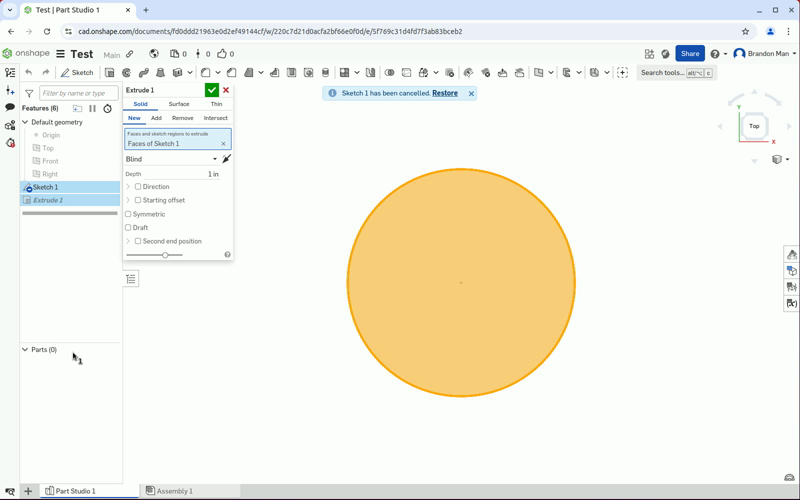
mouse_move(143, 106)
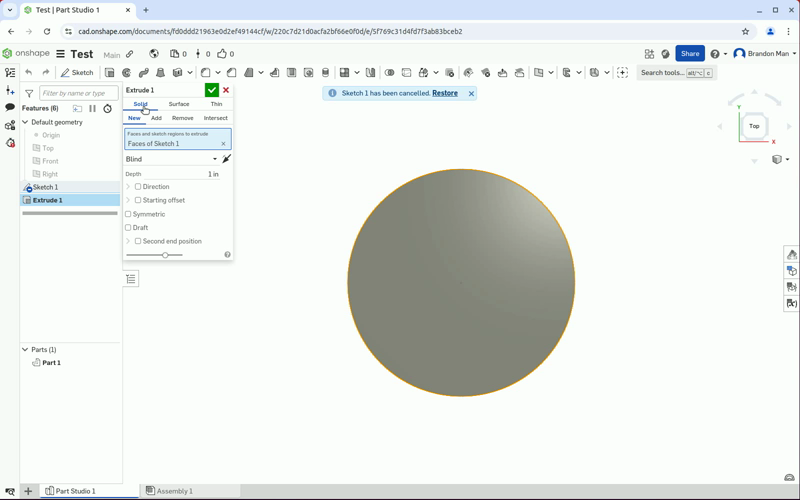
click(143, 106)
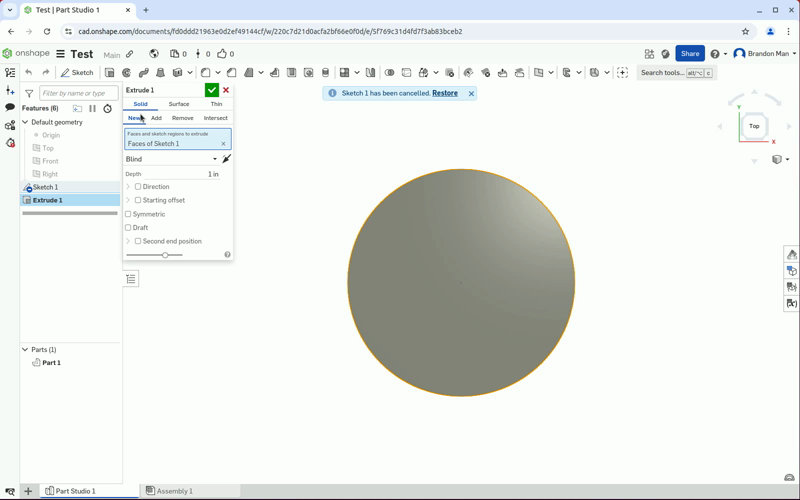
mouse_move(137, 120)
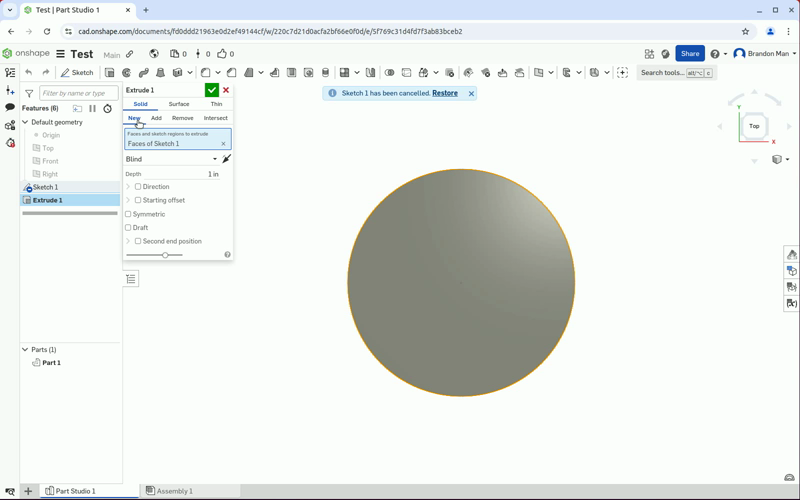
click(137, 120)
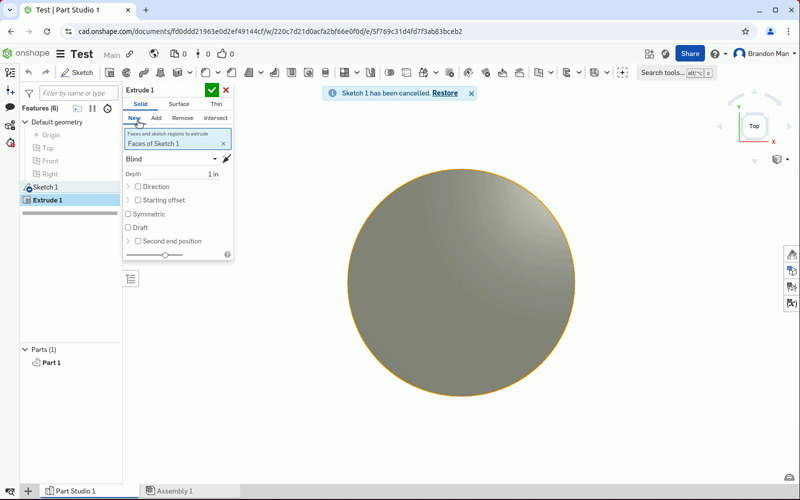
key(tab, 4)
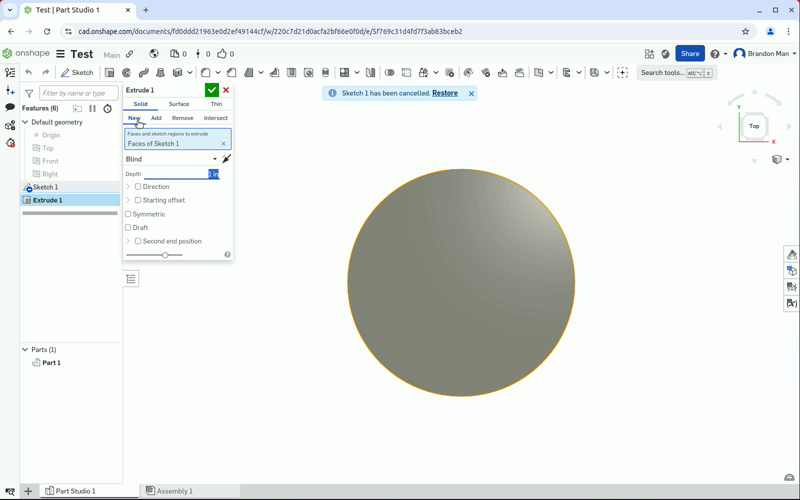
text(21.423)
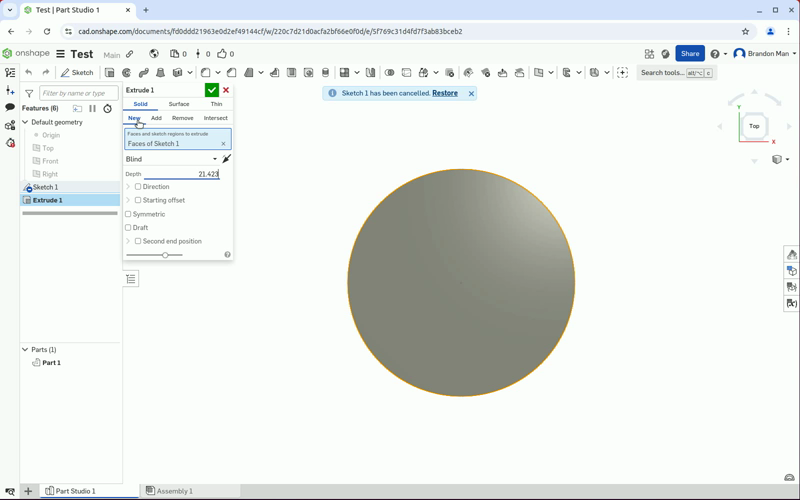
key(enter)
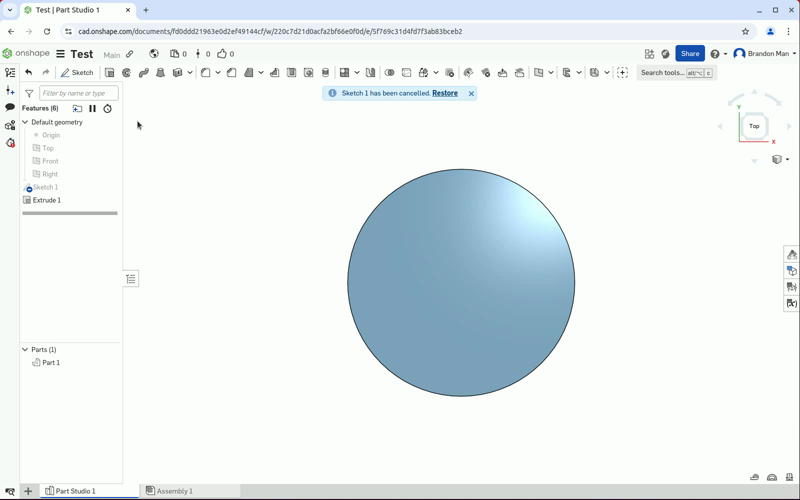
key(shift+h)
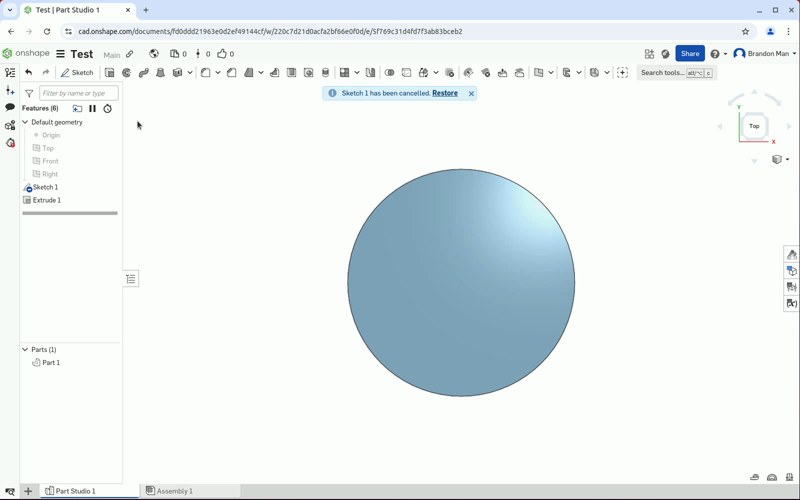
key(shift+h)
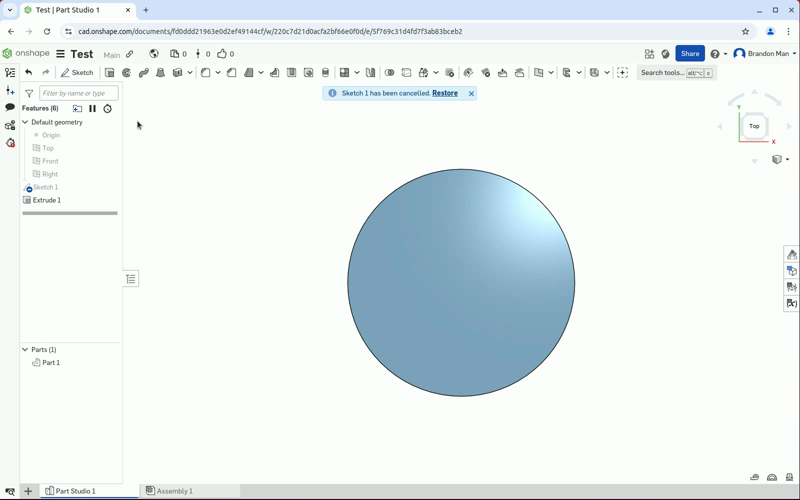
mouse_move(73, 189)
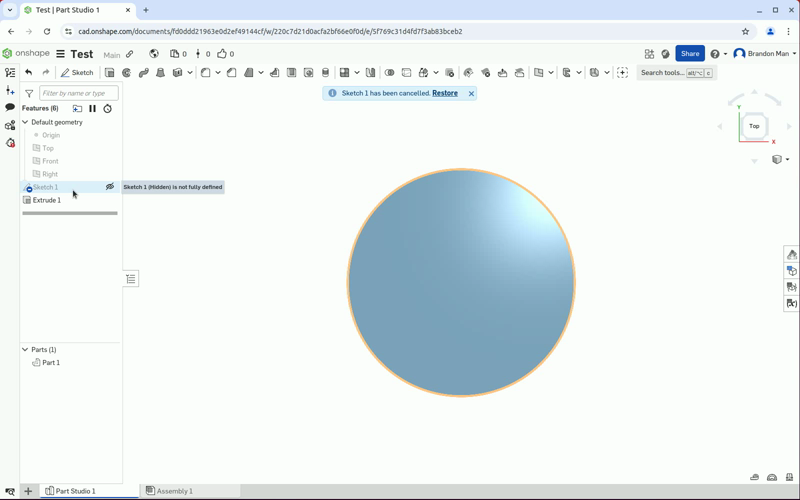
click(73, 189)
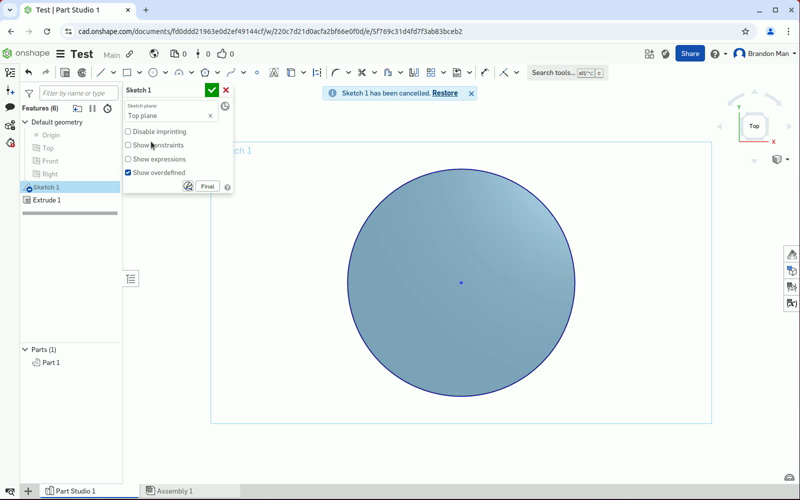
mouse_move(229, 92)
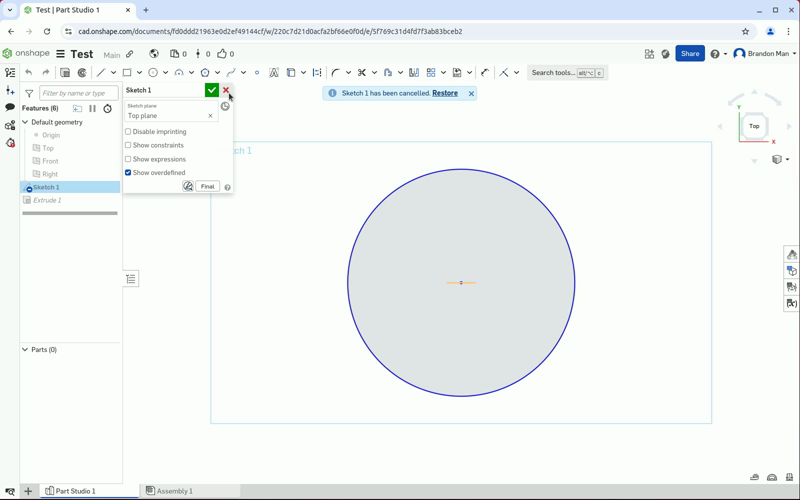
click(229, 92)
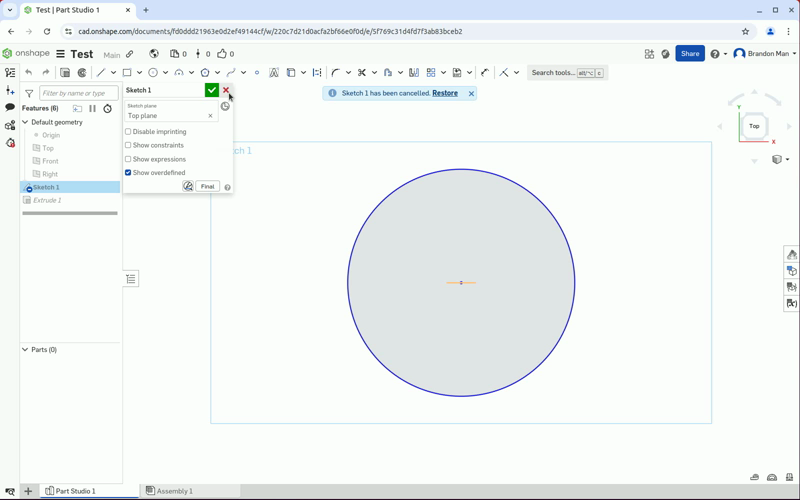
key(shift+s)
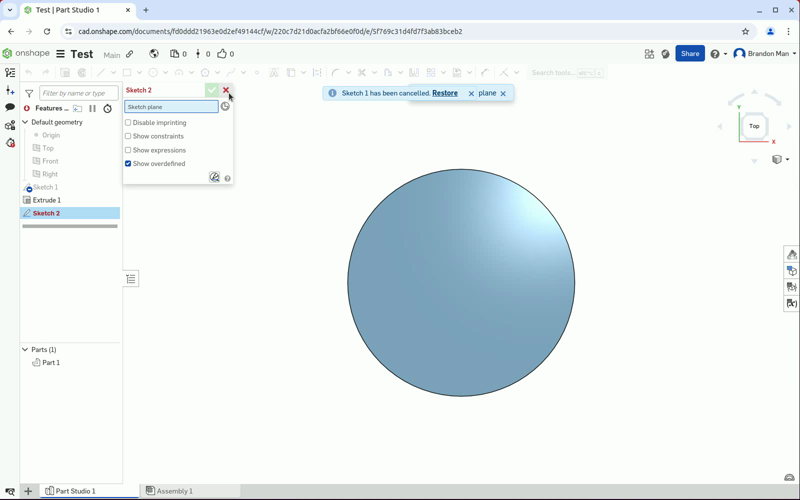
mouse_move(73, 150)
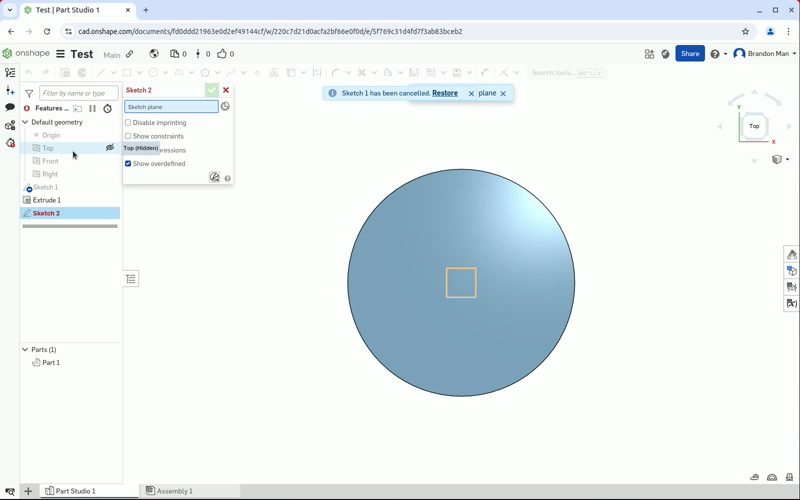
click(73, 150)
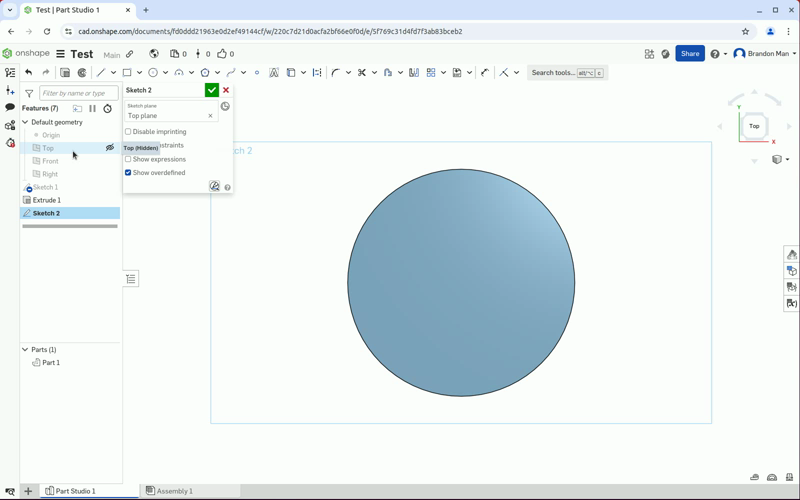
mouse_move(73, 352)
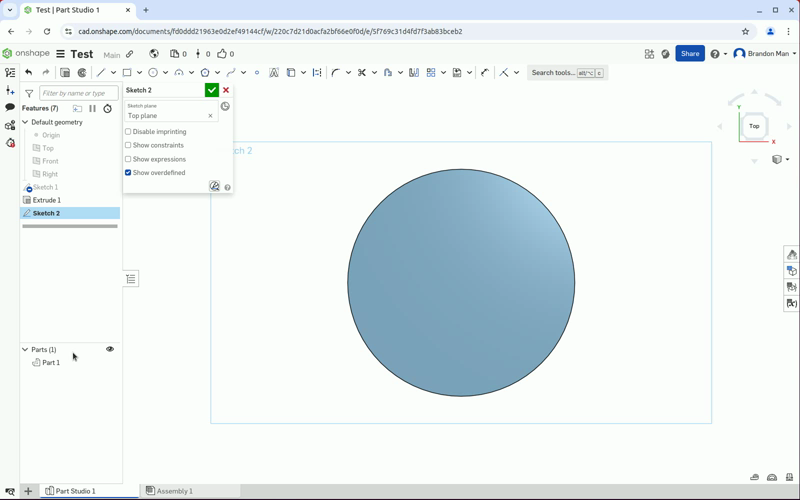
key(y)
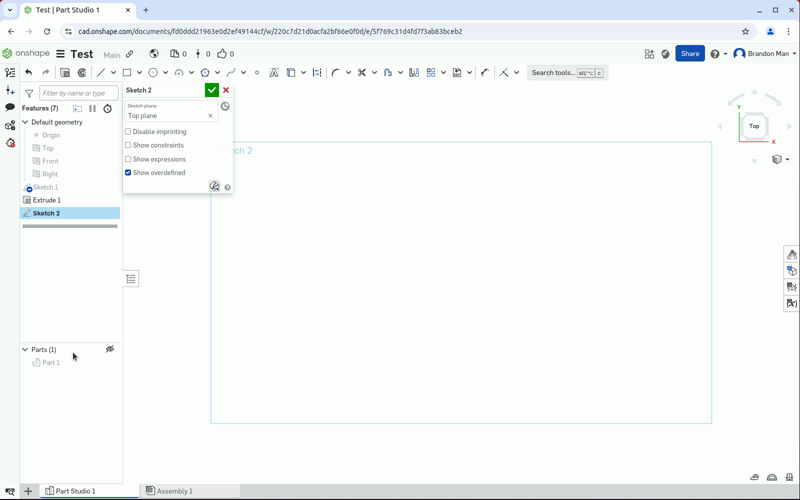
key(c)
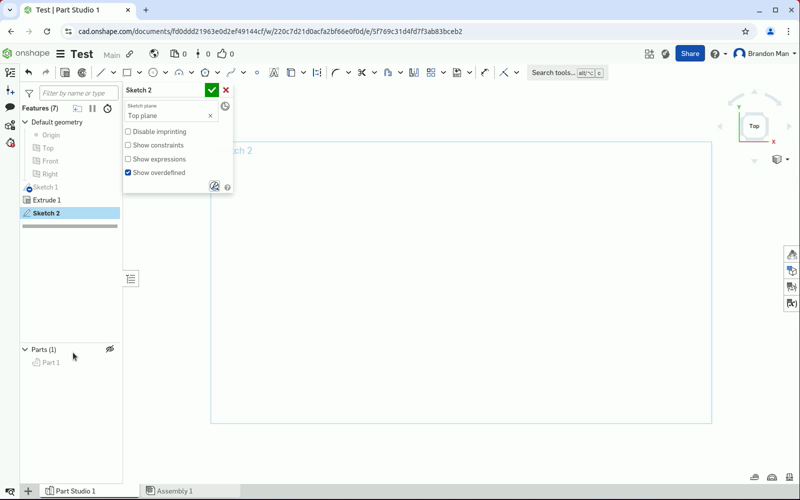
key_down(shift)
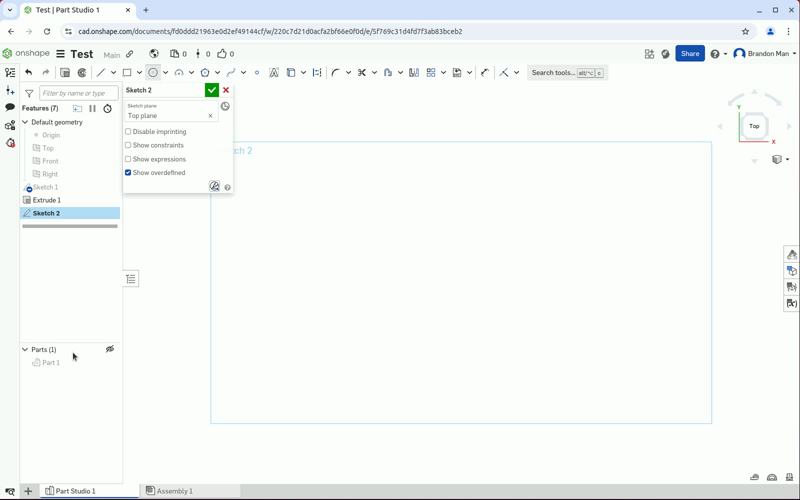
mouse_move(461, 282)
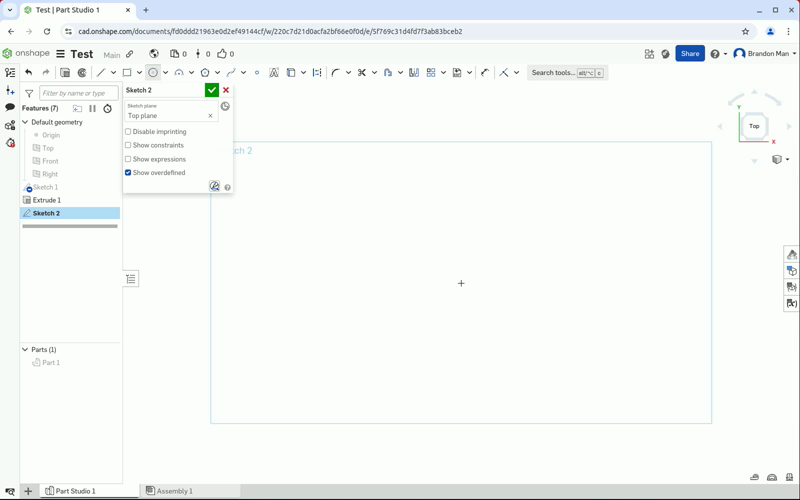
click(461, 282)
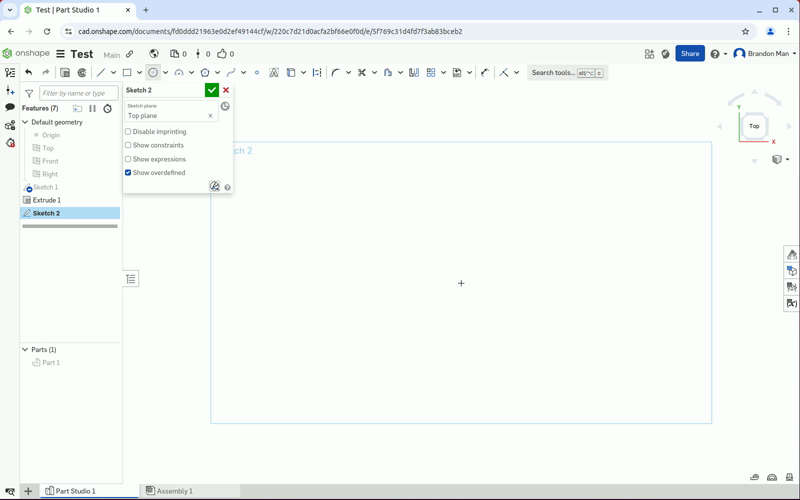
key_up(shift)
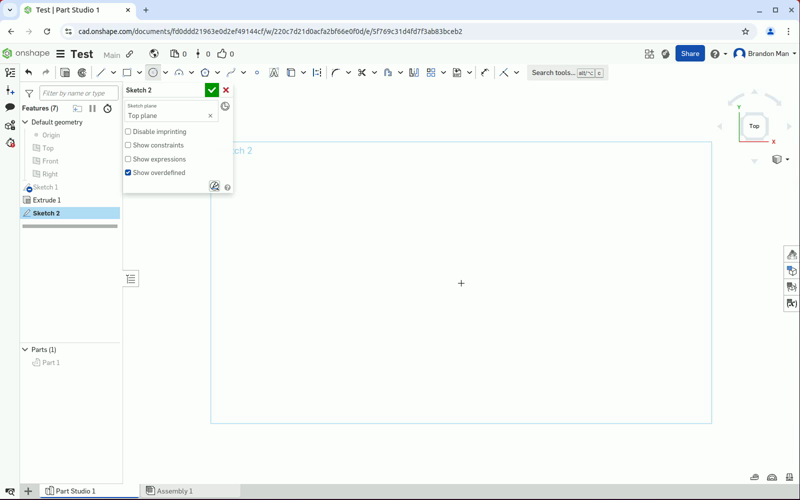
mouse_move(574, 282)
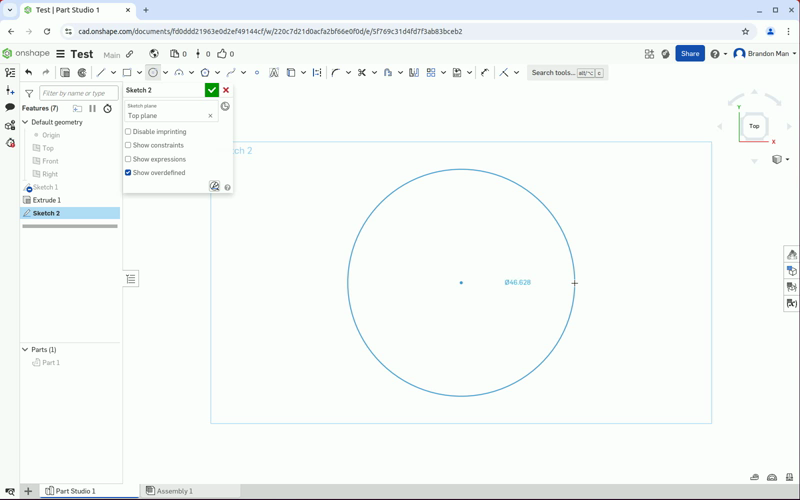
click(574, 282)
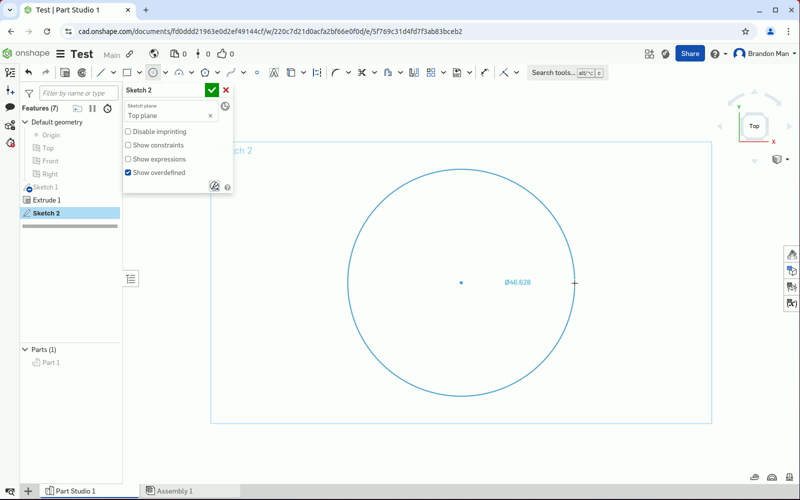
key(esc)
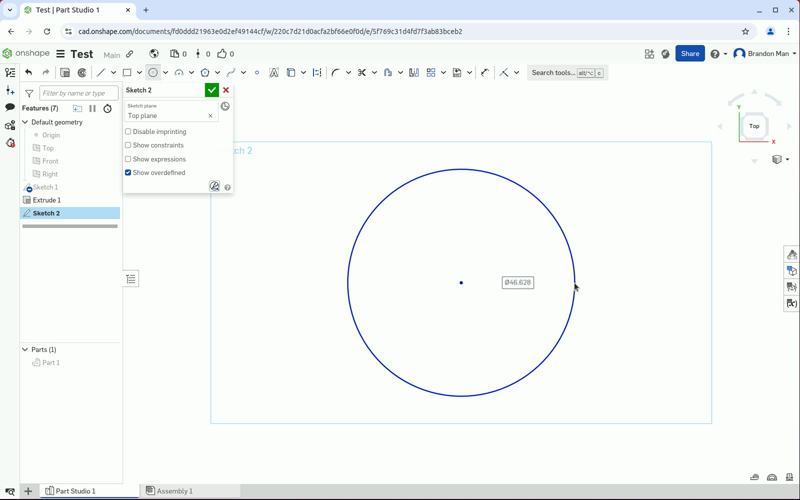
mouse_move(416, 321)
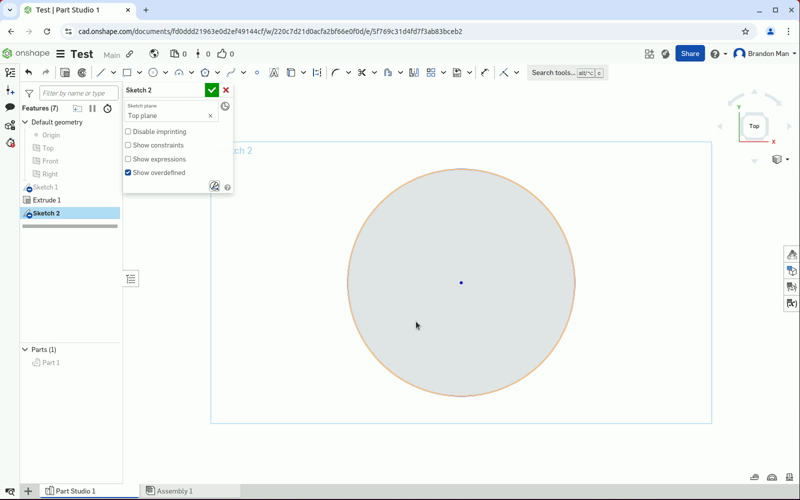
click(416, 321)
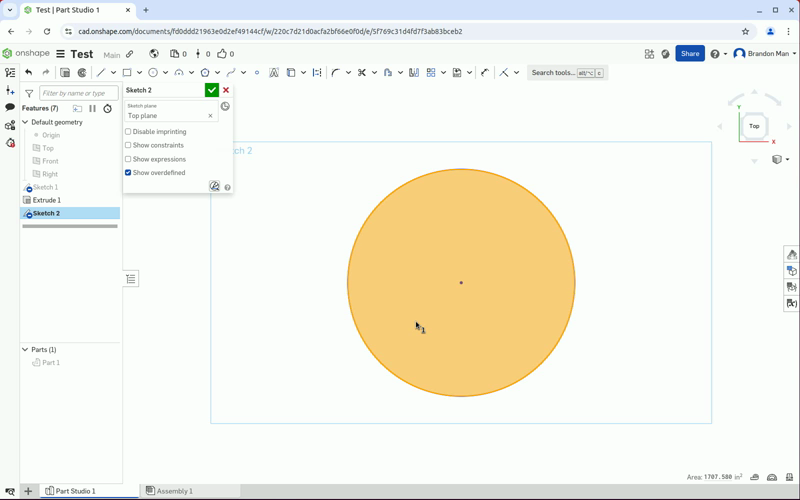
mouse_move(73, 352)
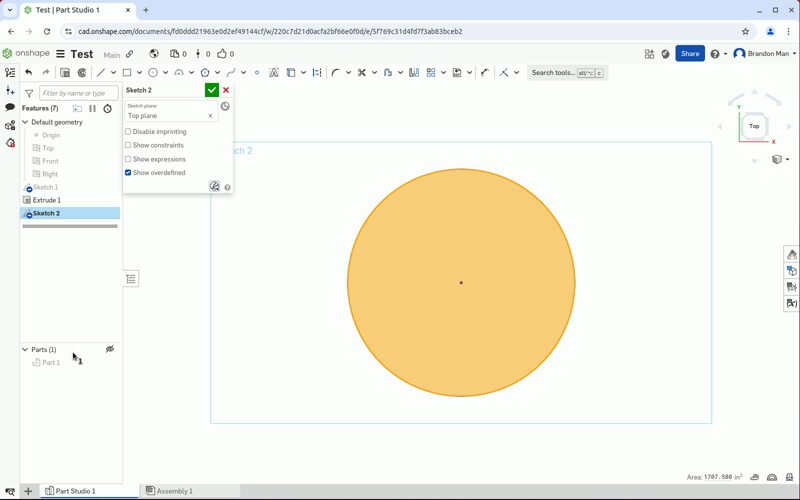
key(shift+y)
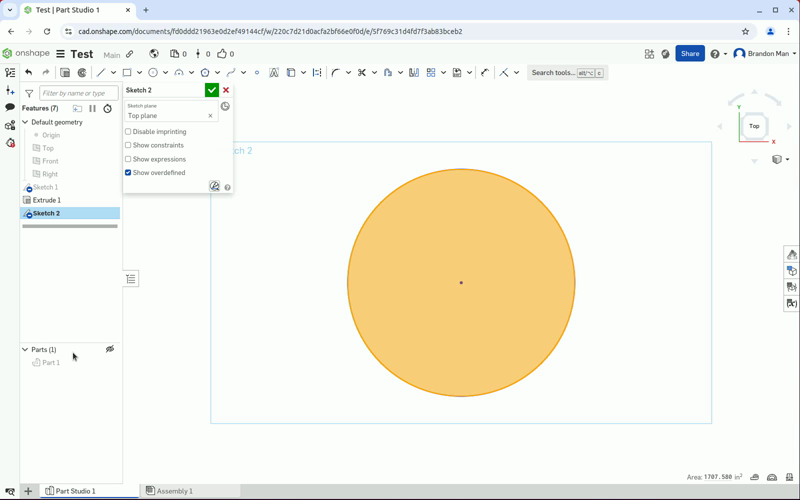
key(shift+e)
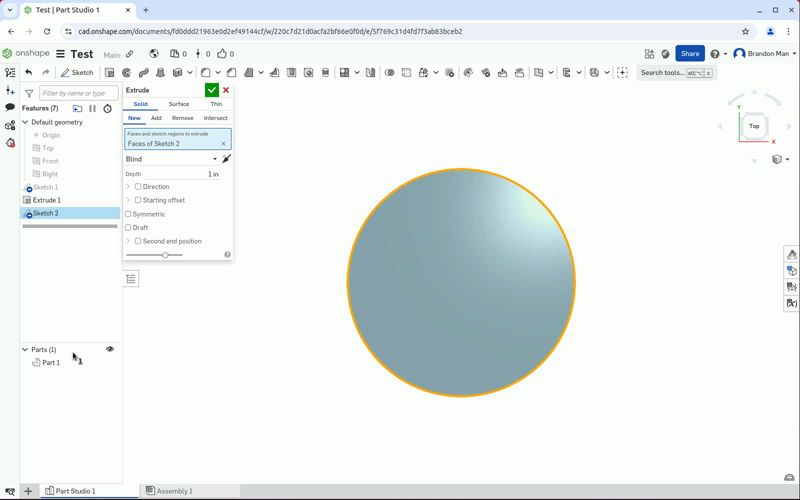
mouse_move(143, 106)
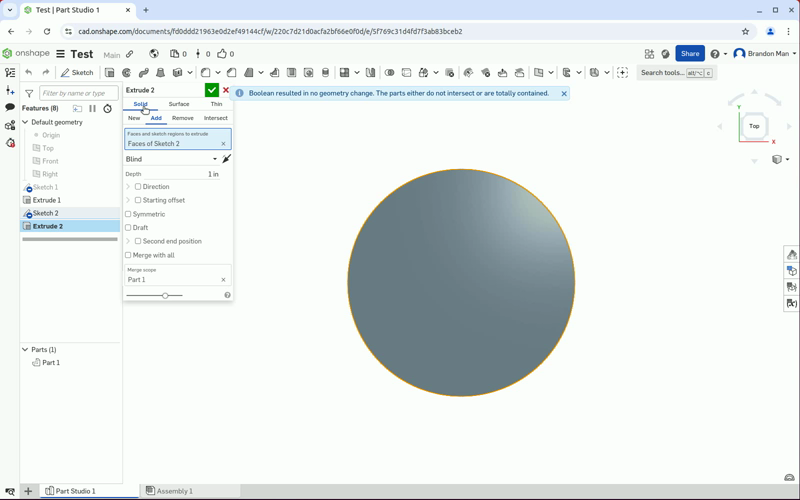
click(143, 106)
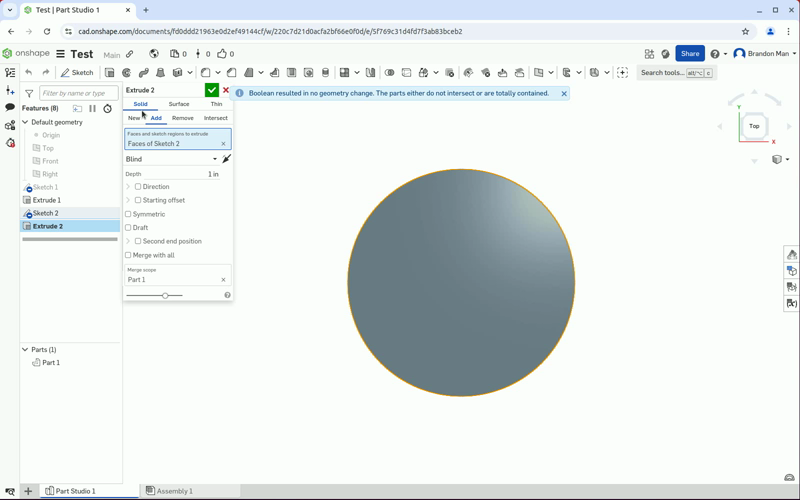
mouse_move(137, 120)
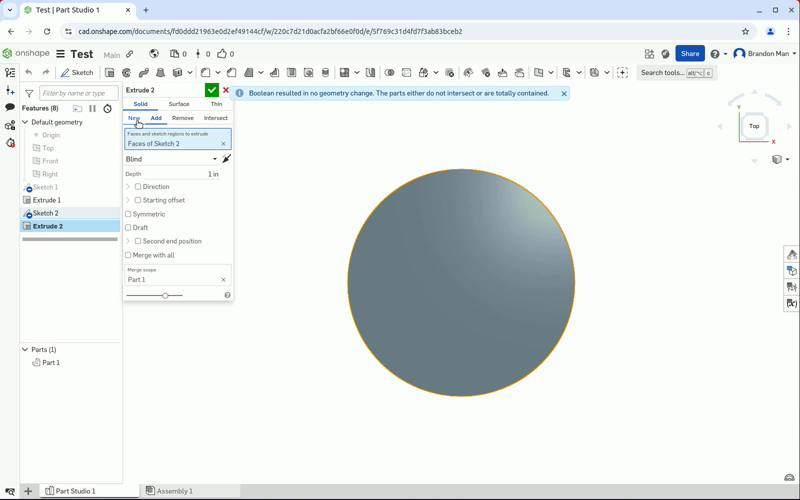
click(137, 120)
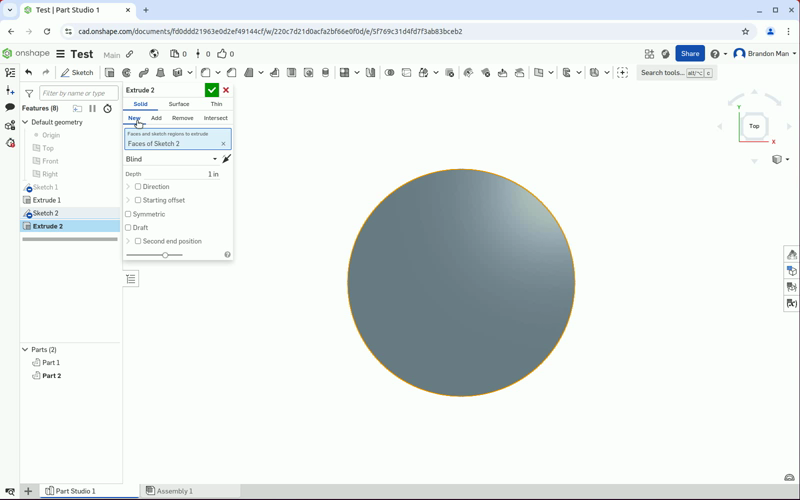
key(tab, 4)
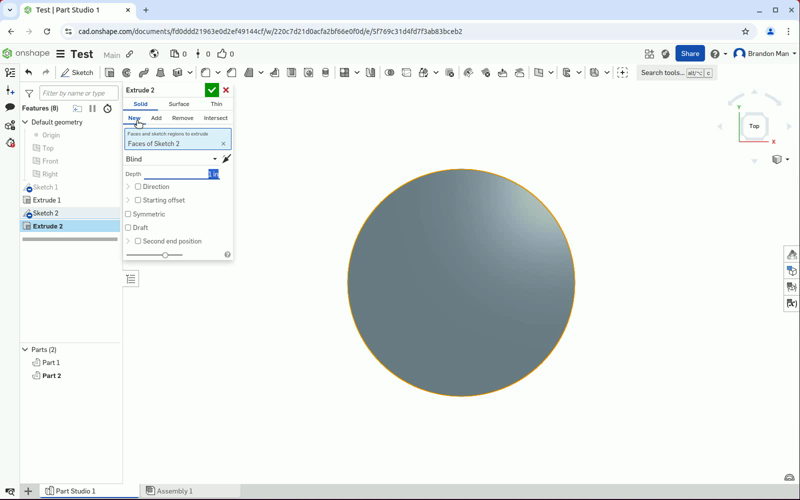
text(21.423)
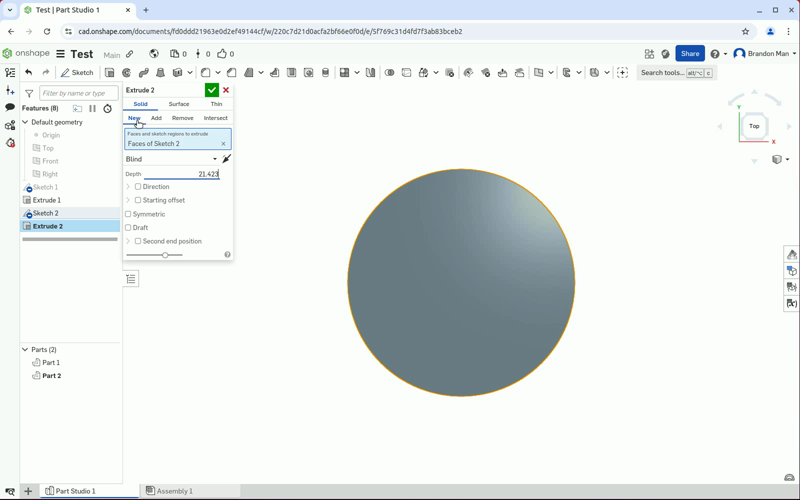
key(enter)
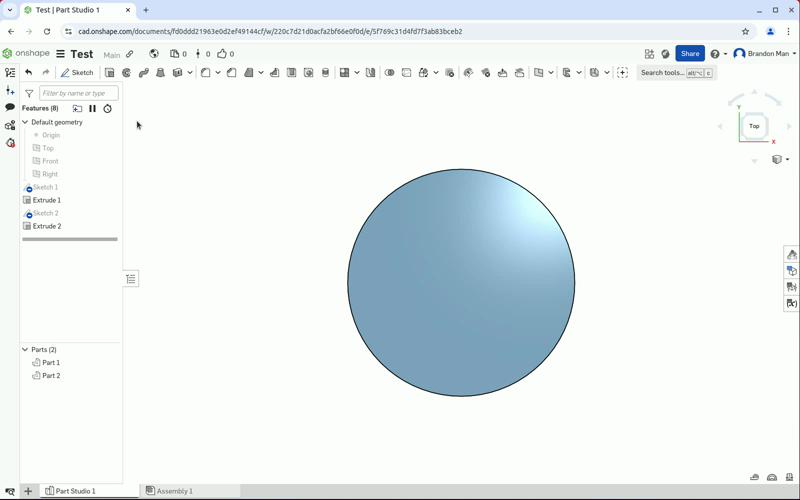
key(shift+h)
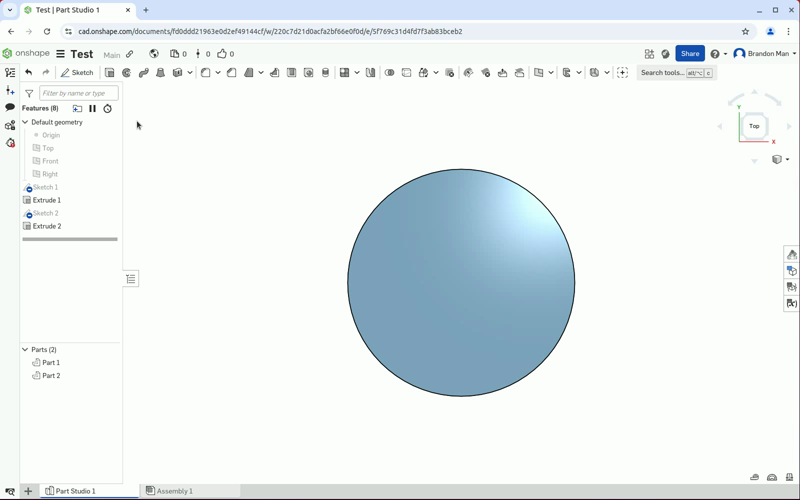
key(shift+h)
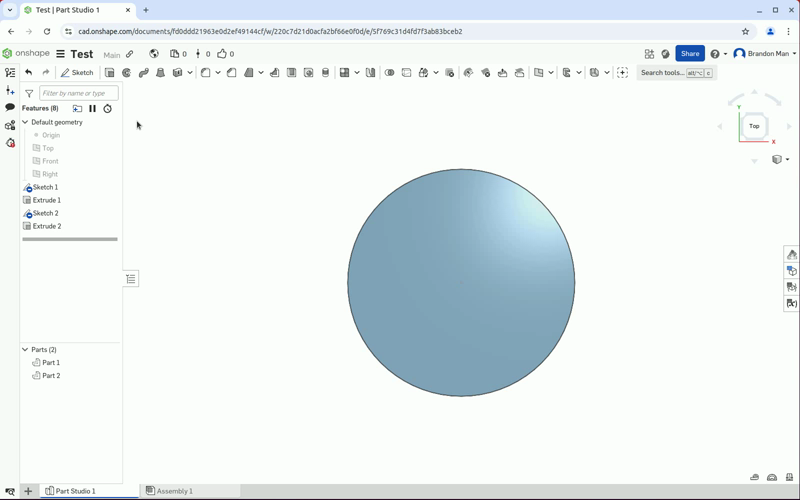
key(shift+7)
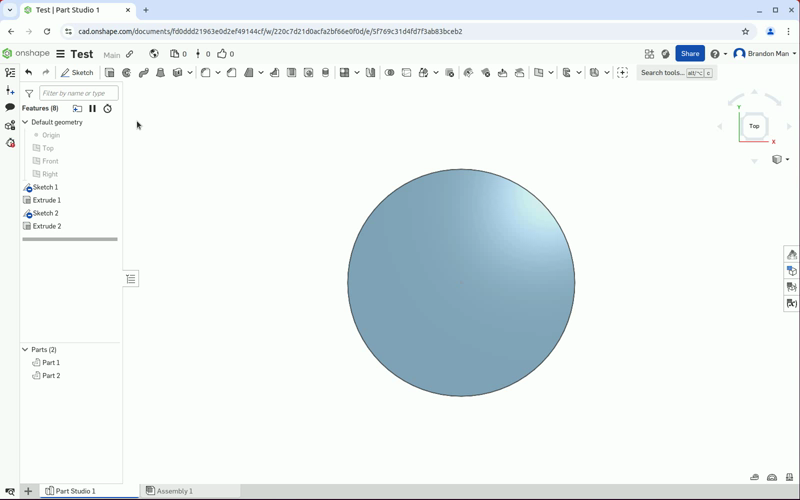
key(up, 3)
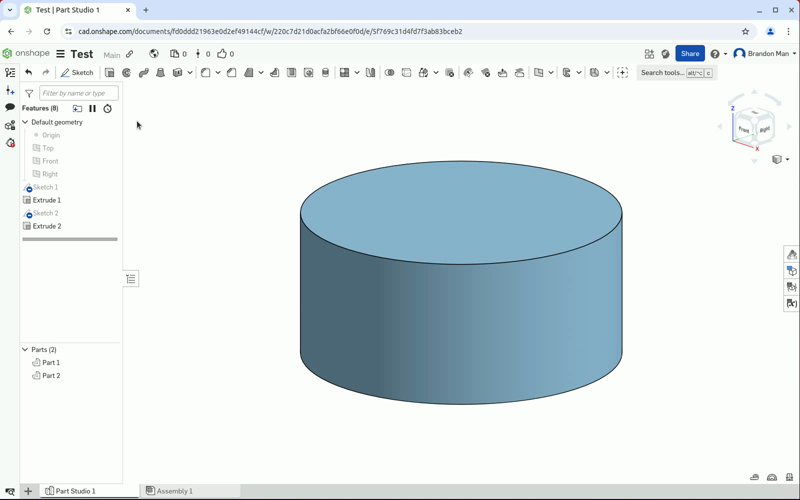
key(left, 3)
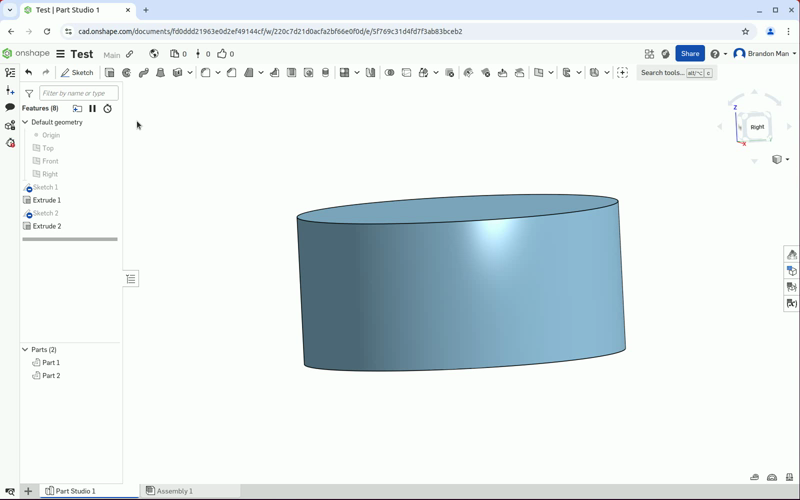
key(right, 3)
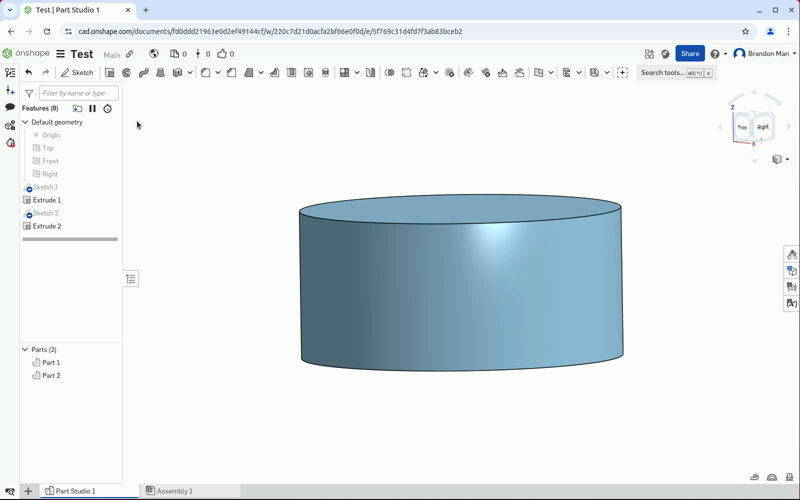
key(down, 3)
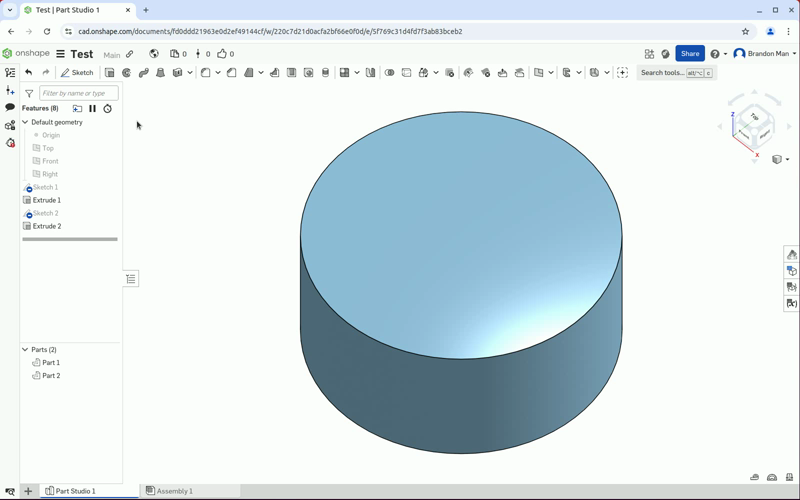
mouse_move(73, 189)
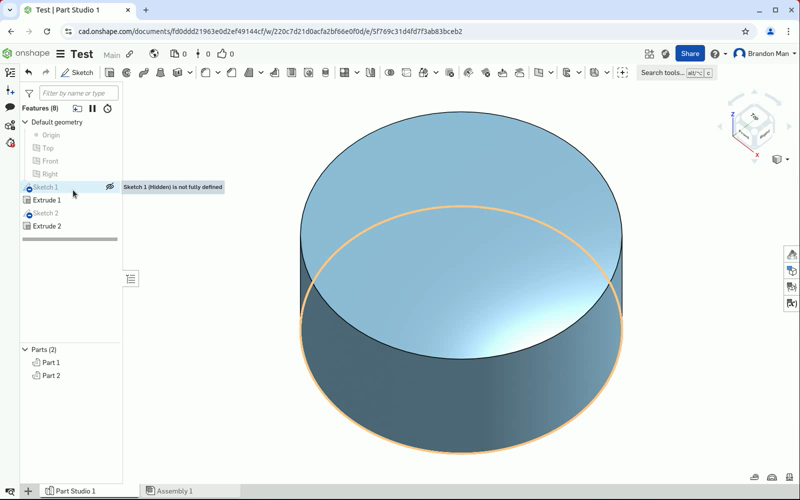
click(73, 189)